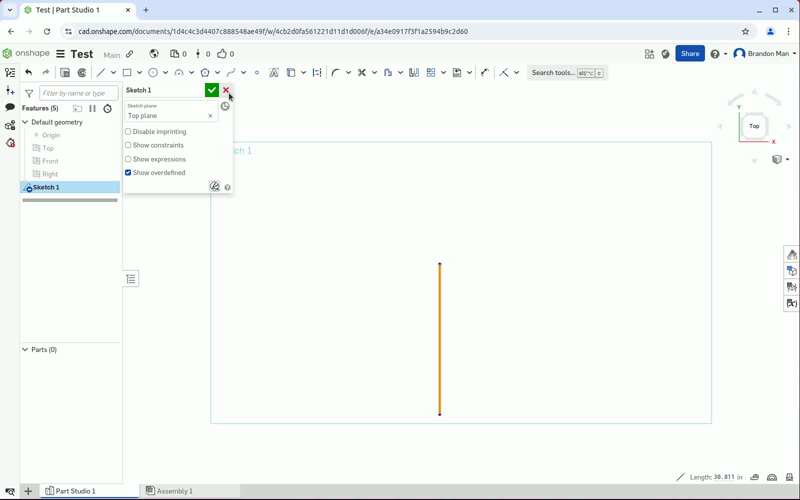
key(shift+h)
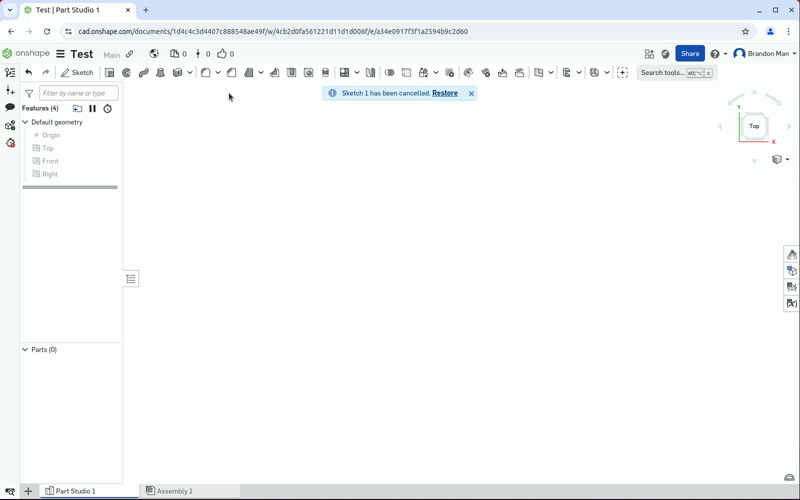
mouse_move(73, 352)
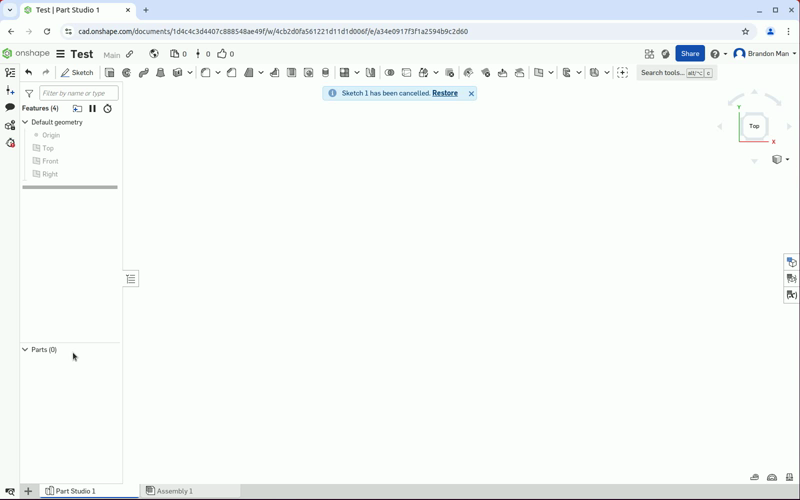
key(y)
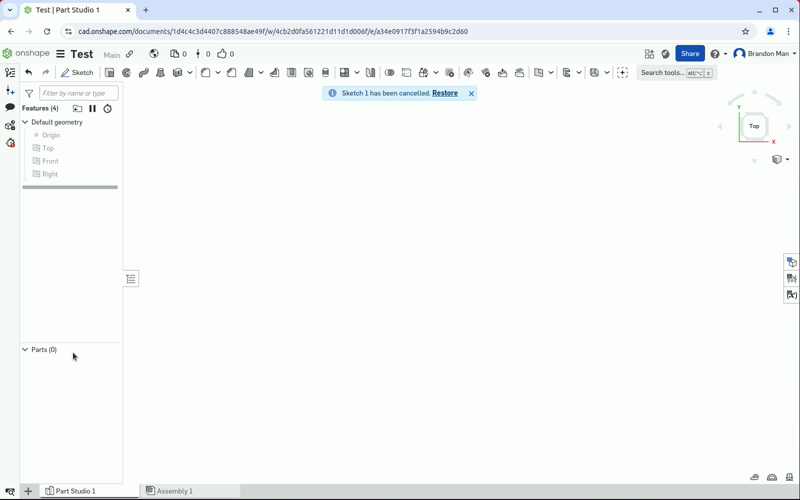
key(shift+p)
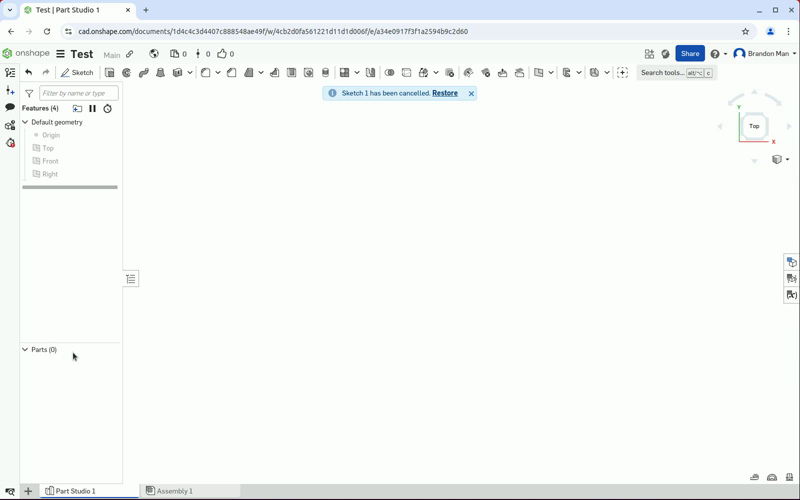
key(space)
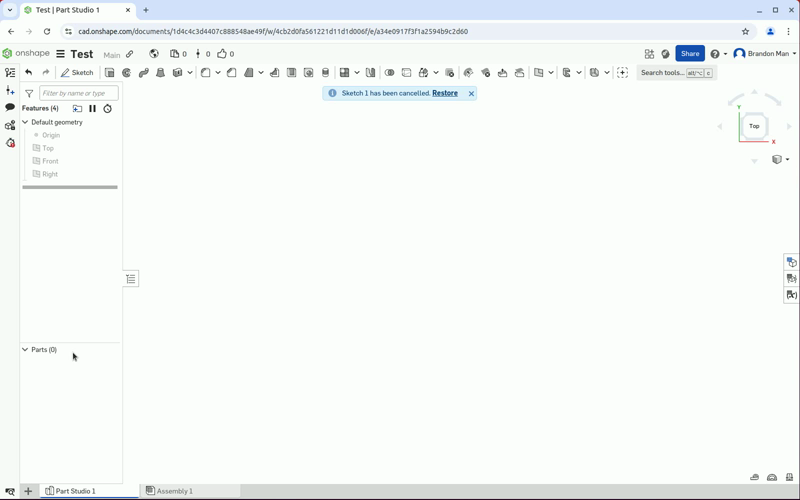
key_down(shift)
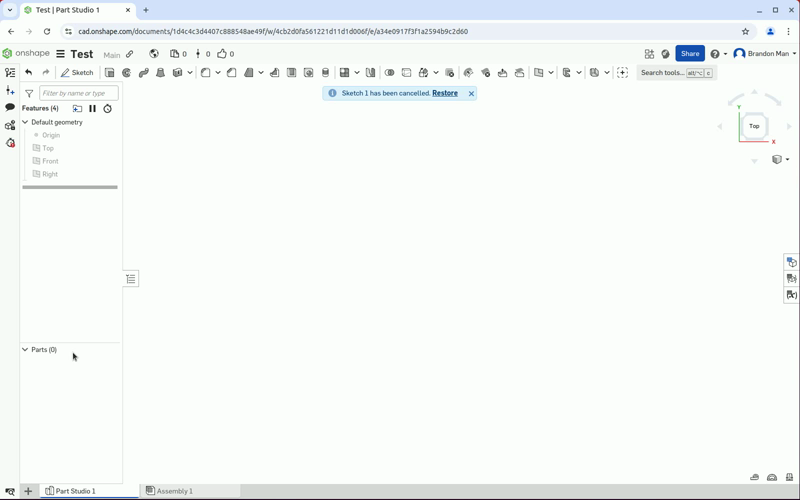
key(up)
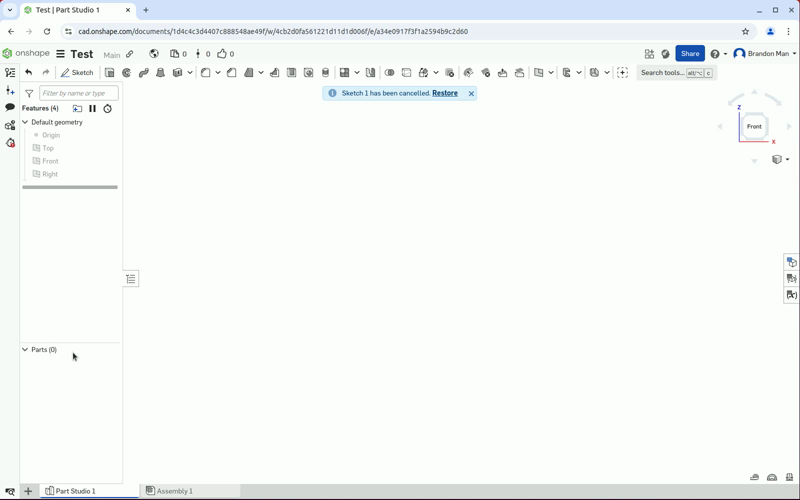
key_up(shift)
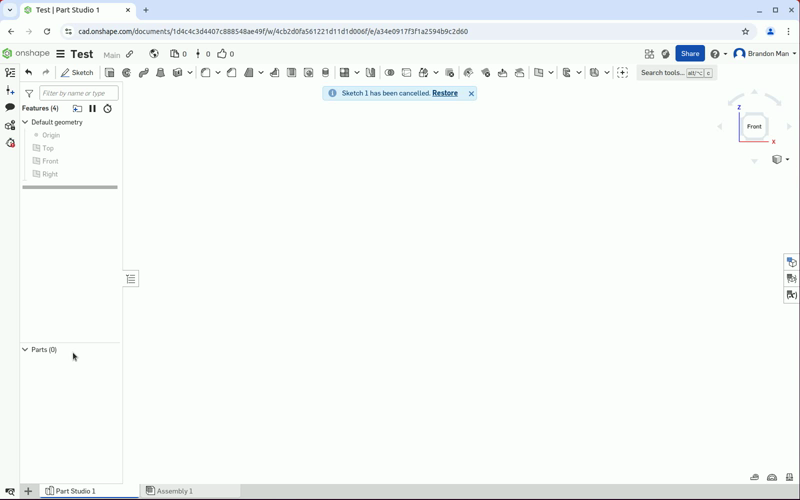
mouse_move(73, 352)
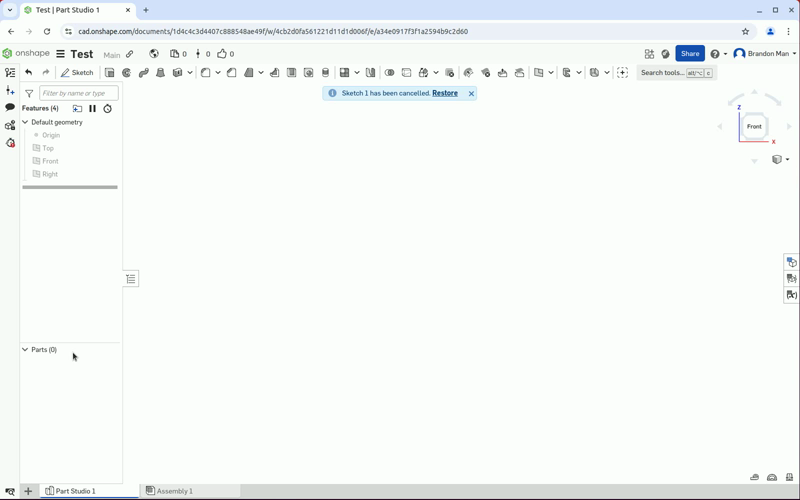
key(shift+y)
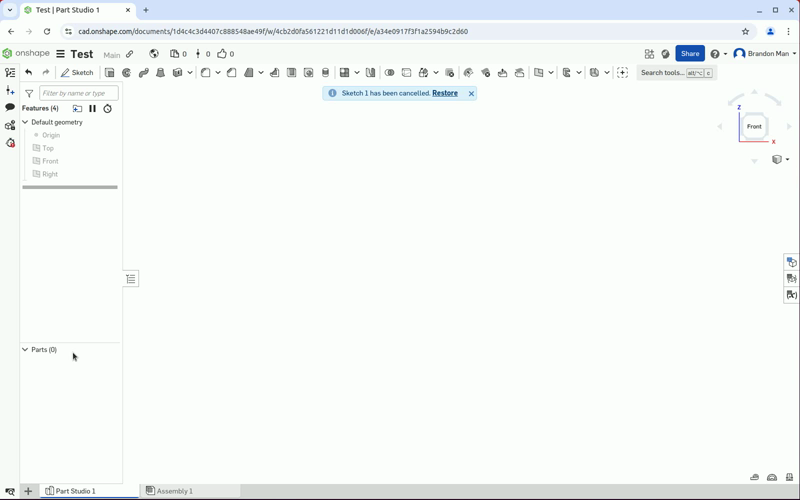
key(shift+s)
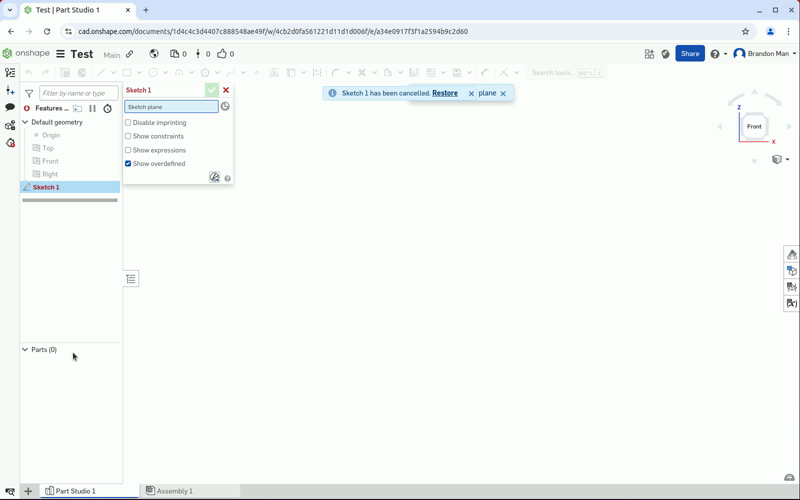
mouse_move(73, 163)
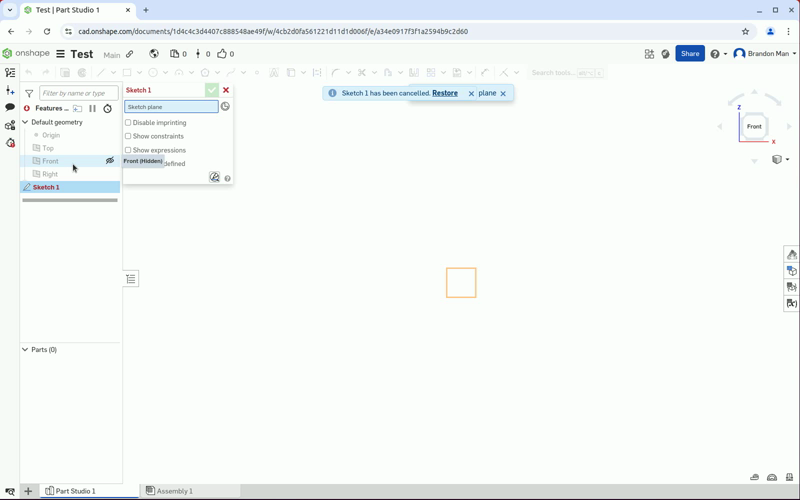
click(73, 163)
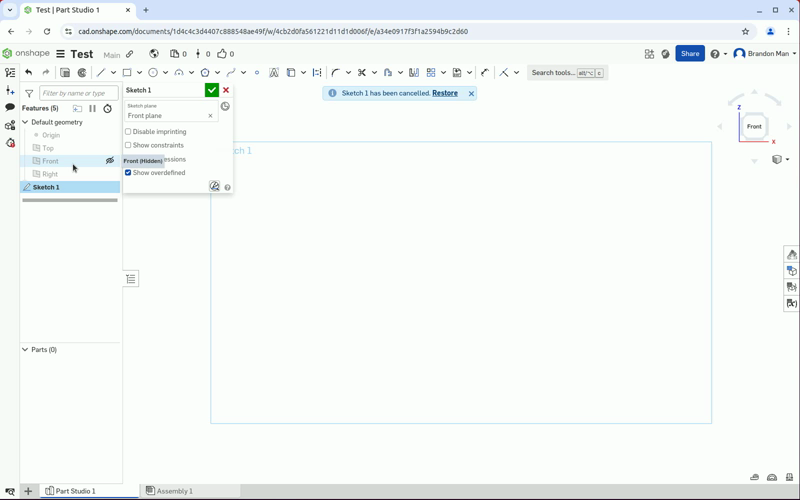
mouse_move(73, 352)
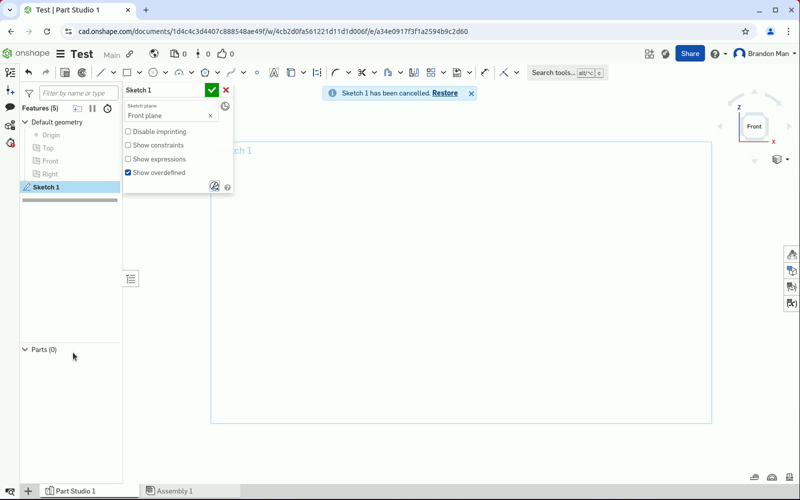
key(y)
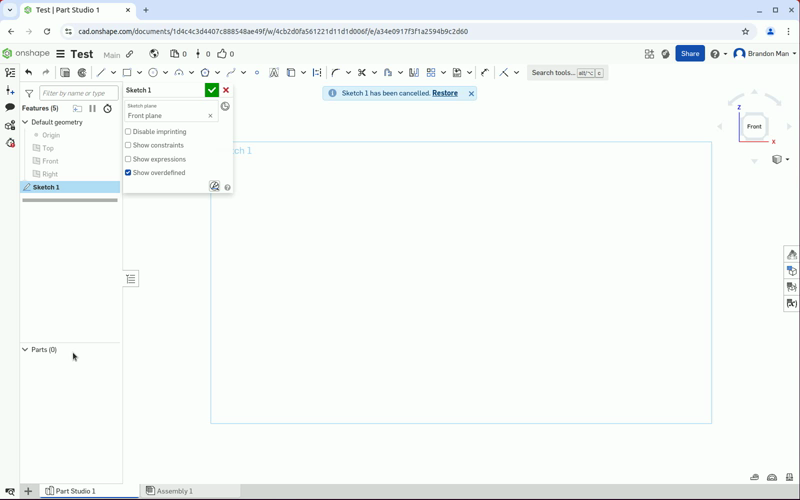
key(c)
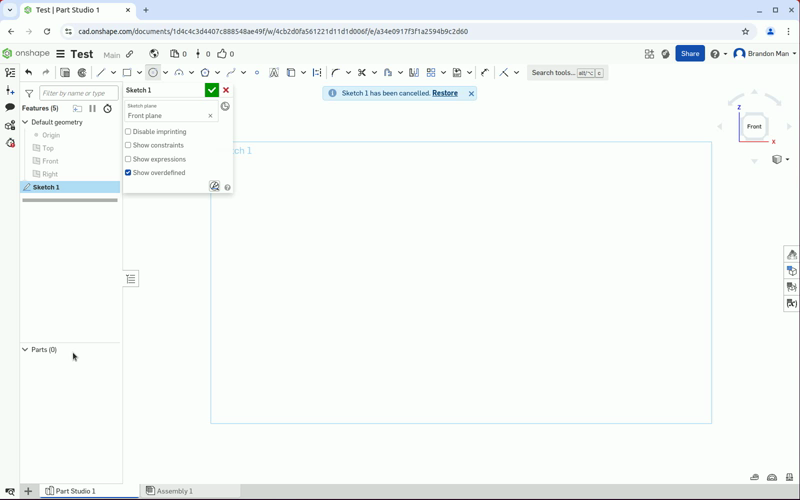
key_down(shift)
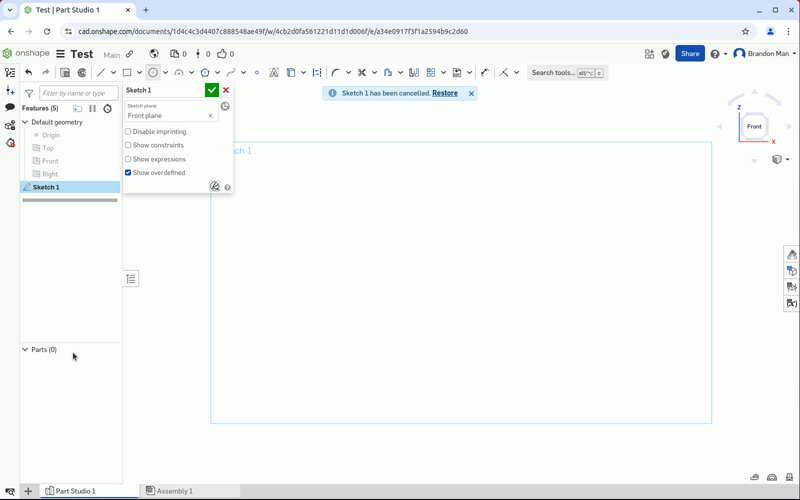
mouse_move(460, 282)
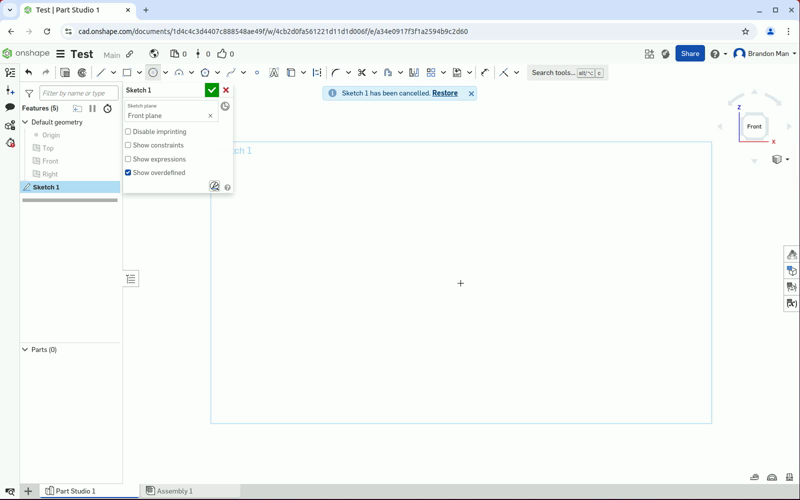
click(460, 282)
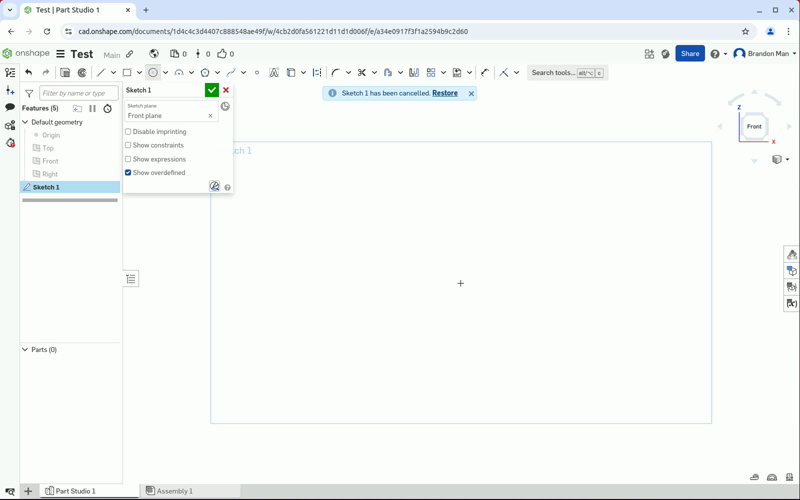
key_up(shift)
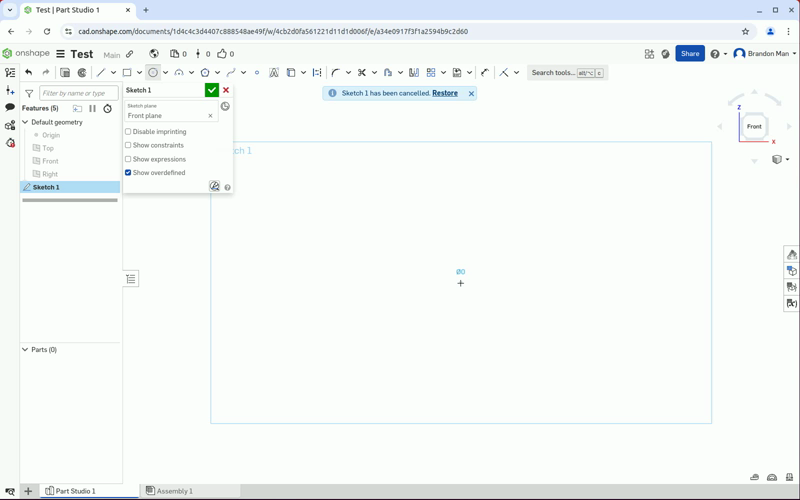
mouse_move(541, 282)
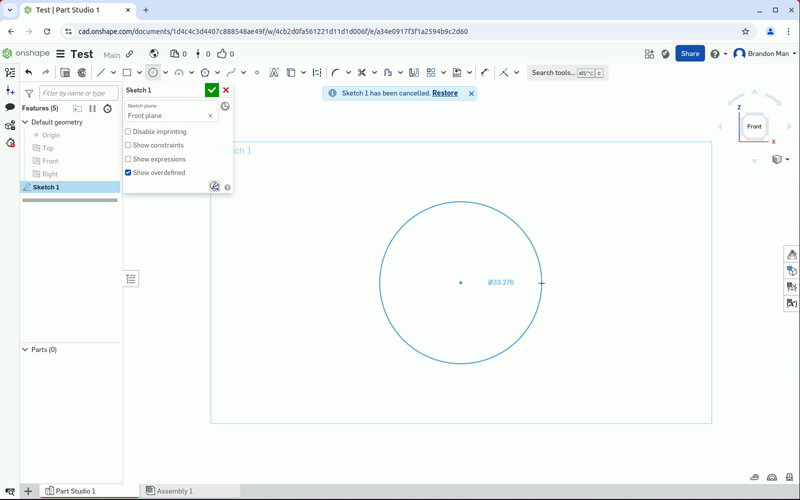
click(541, 282)
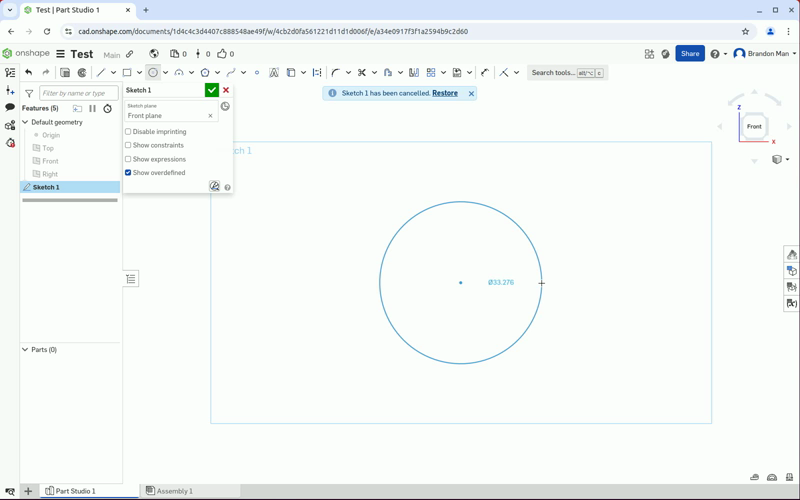
key(esc)
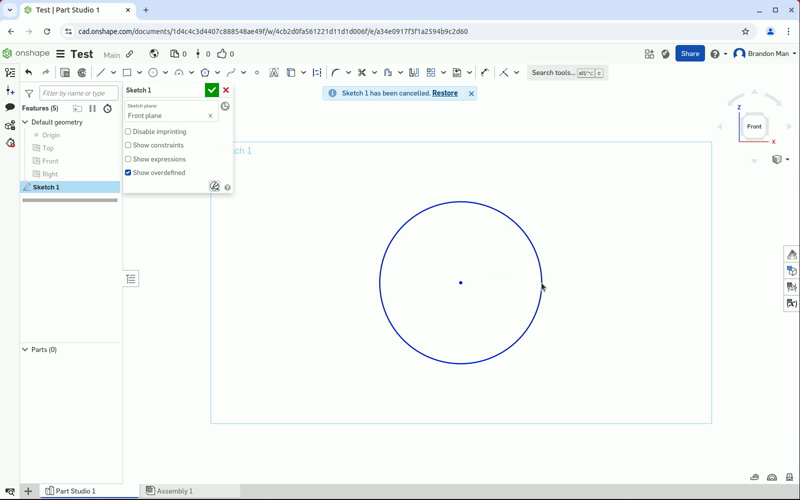
mouse_move(446, 325)
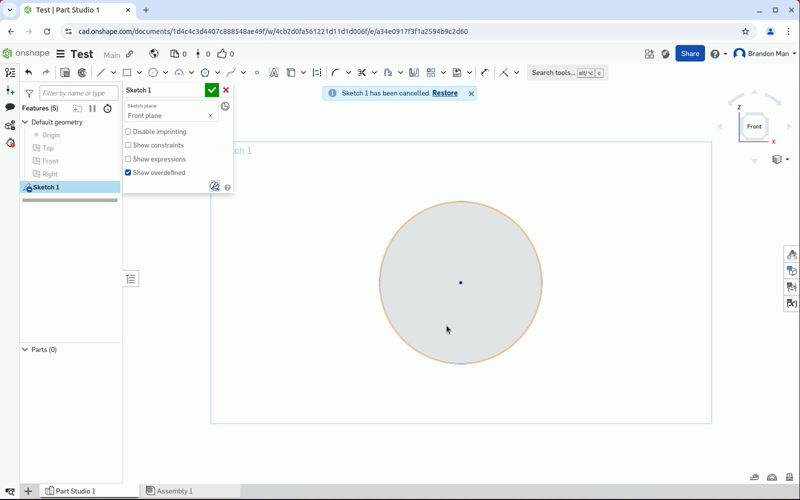
click(446, 325)
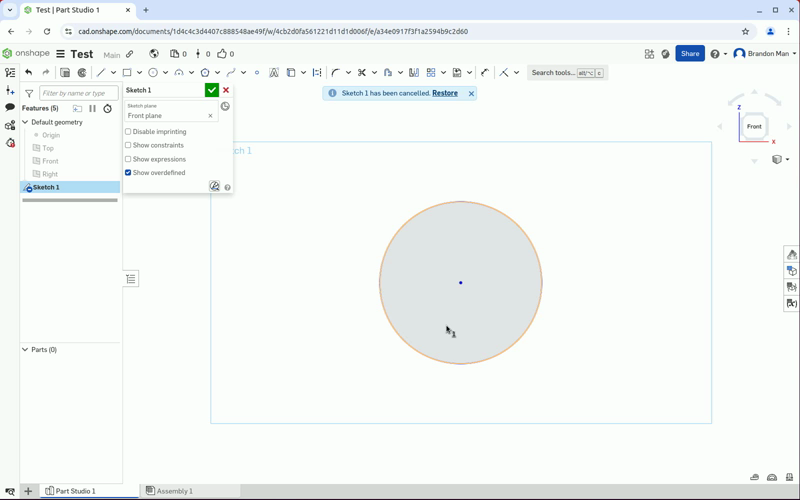
mouse_move(73, 352)
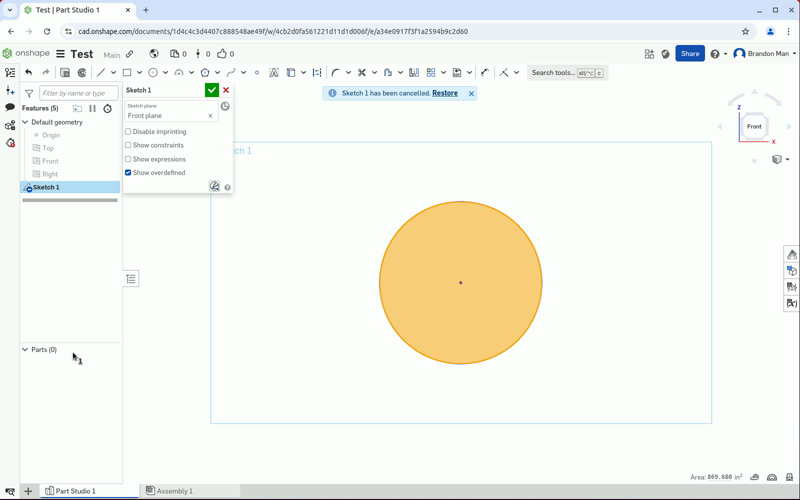
key(shift+y)
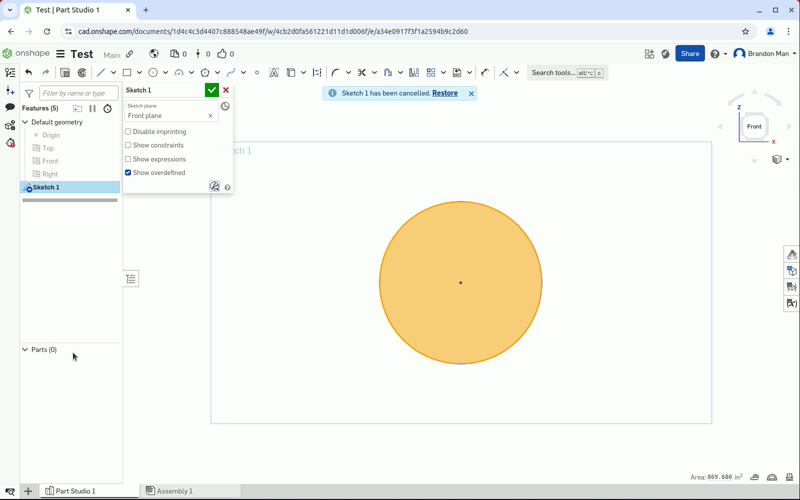
key(shift+e)
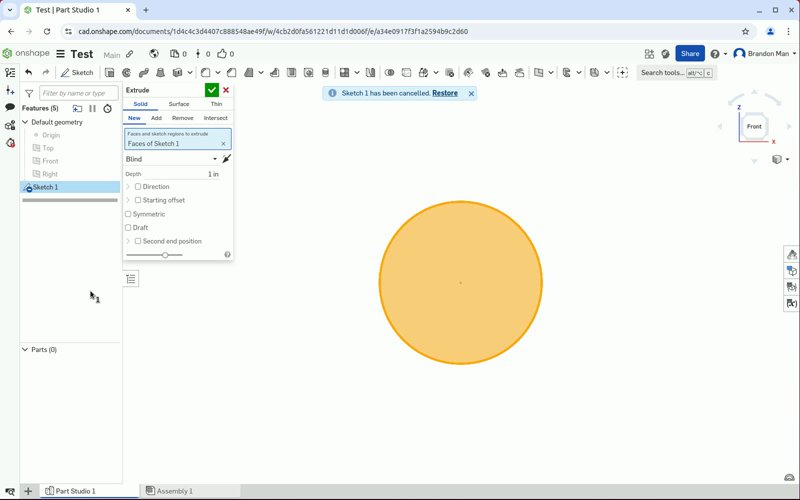
mouse_move(143, 106)
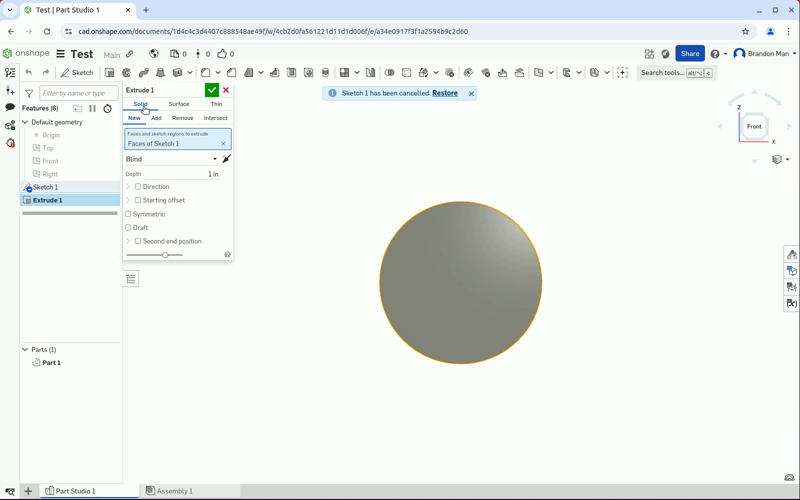
click(143, 106)
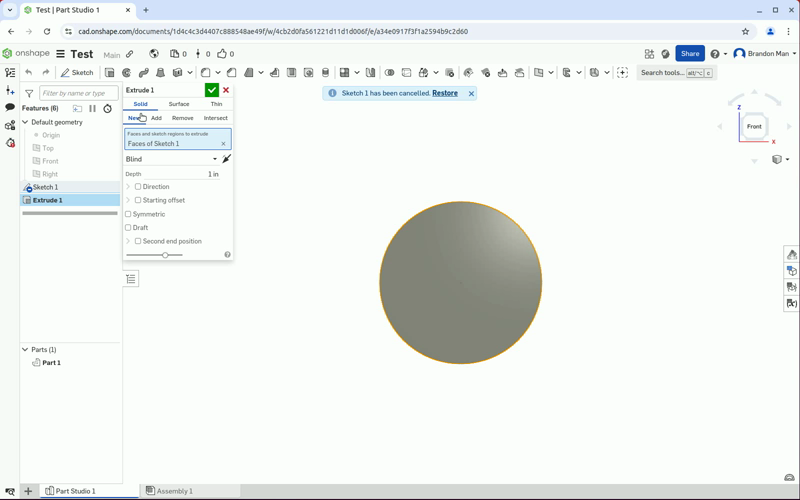
mouse_move(137, 120)
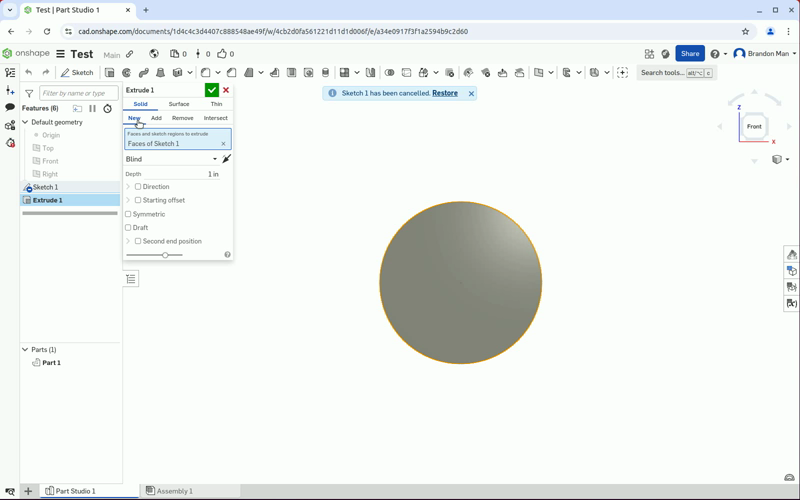
click(137, 120)
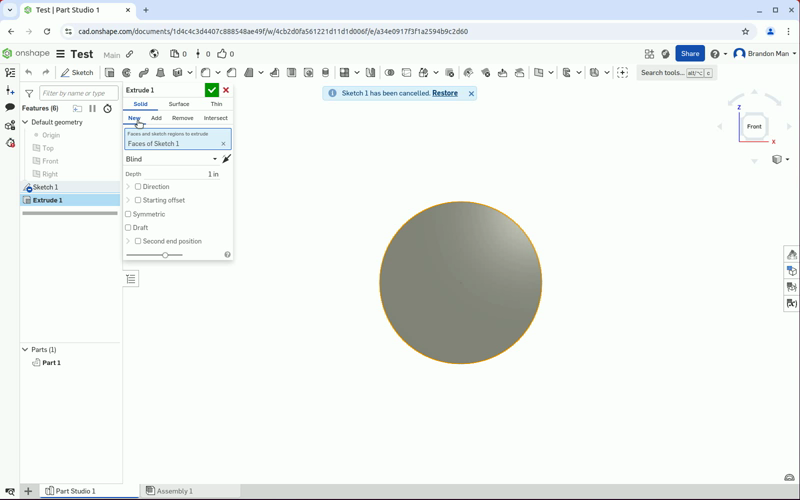
key(tab, 4)
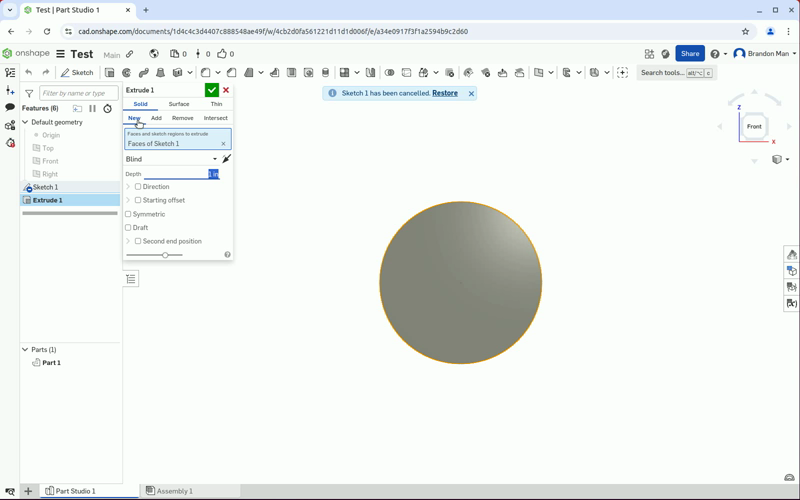
text(46.216)
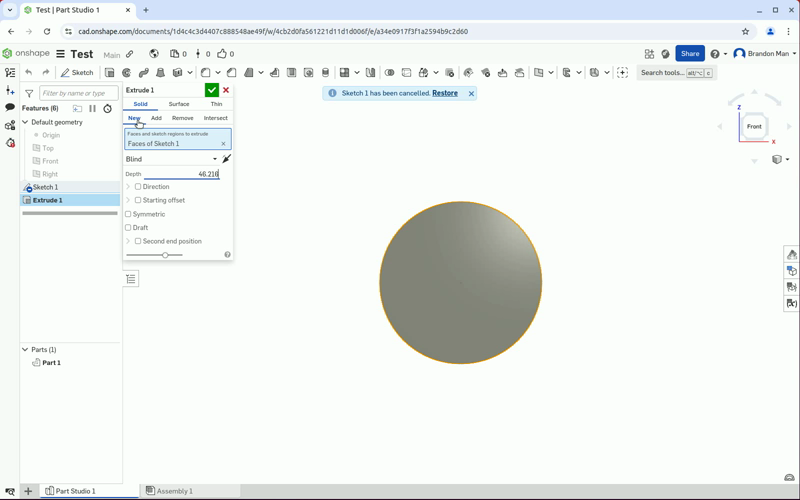
key(tab, 3)
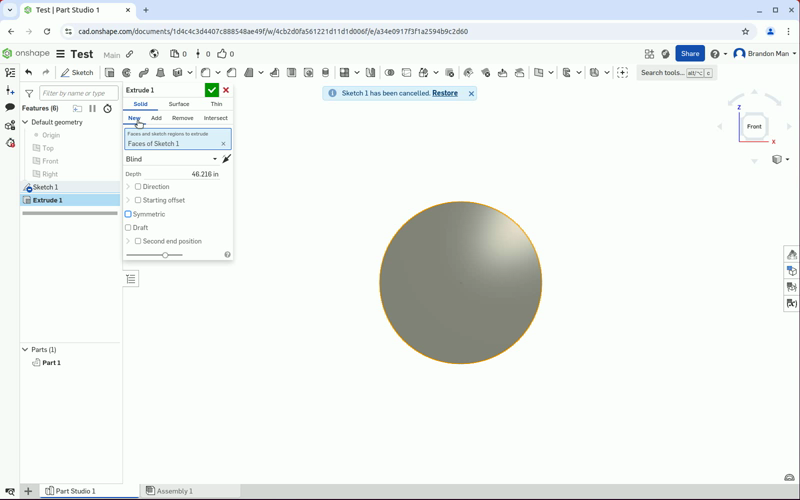
key(space)
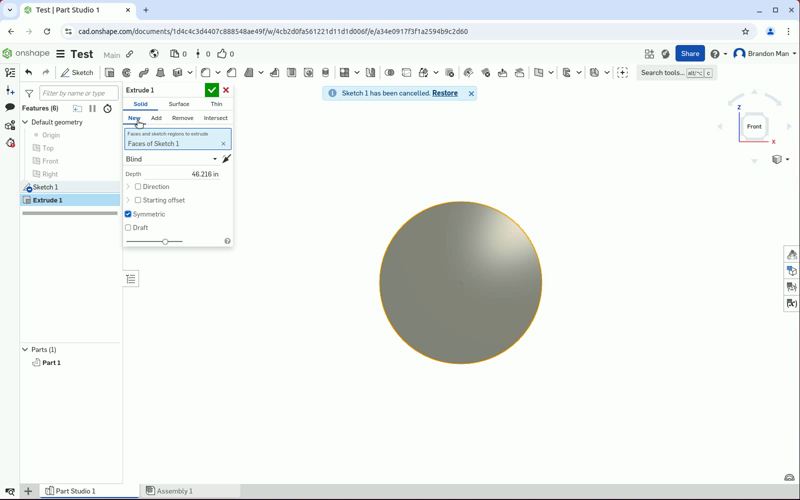
key(enter)
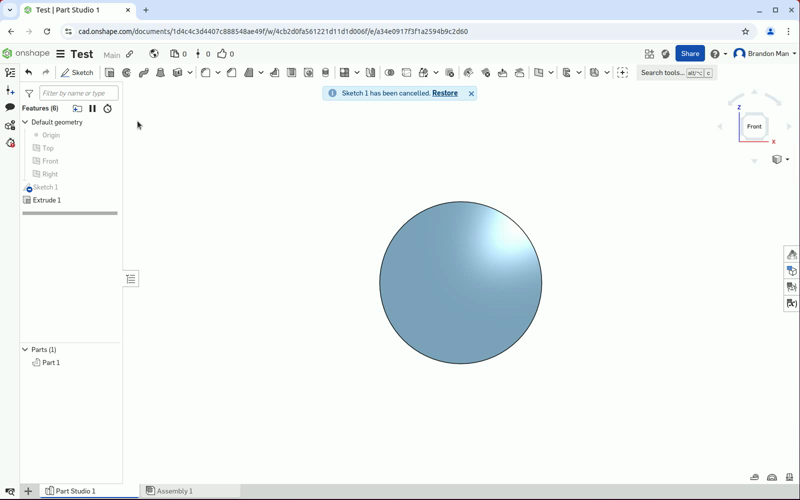
key(shift+h)
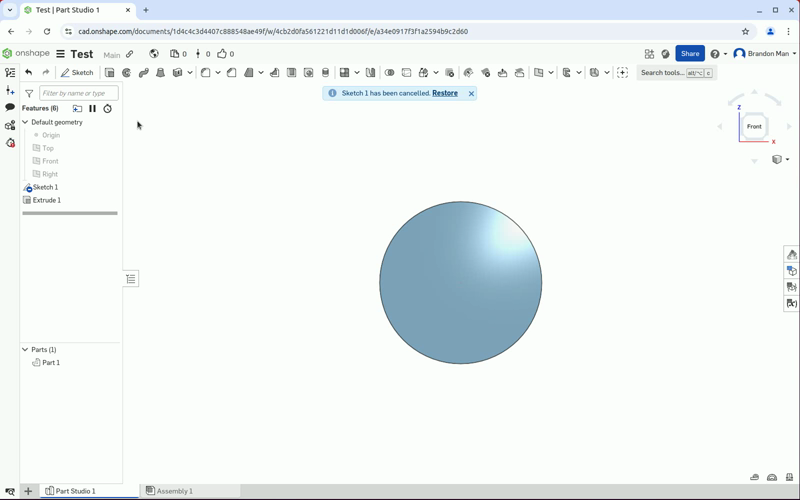
key(shift+h)
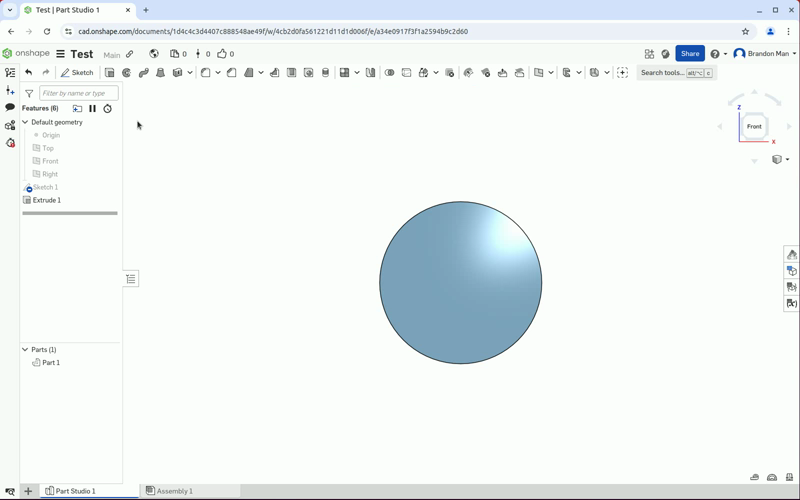
mouse_move(73, 189)
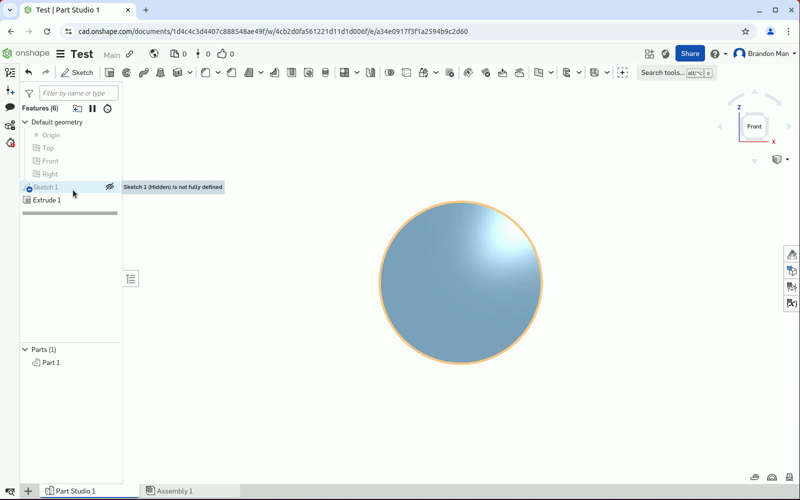
click(73, 189)
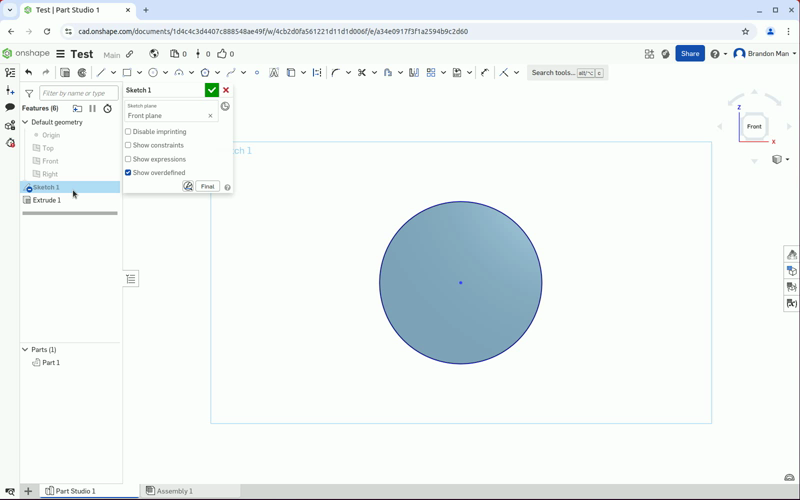
mouse_move(229, 92)
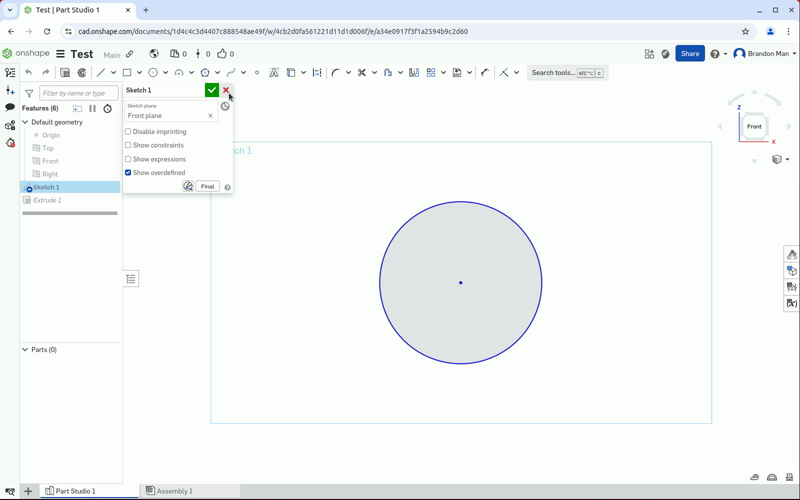
click(229, 92)
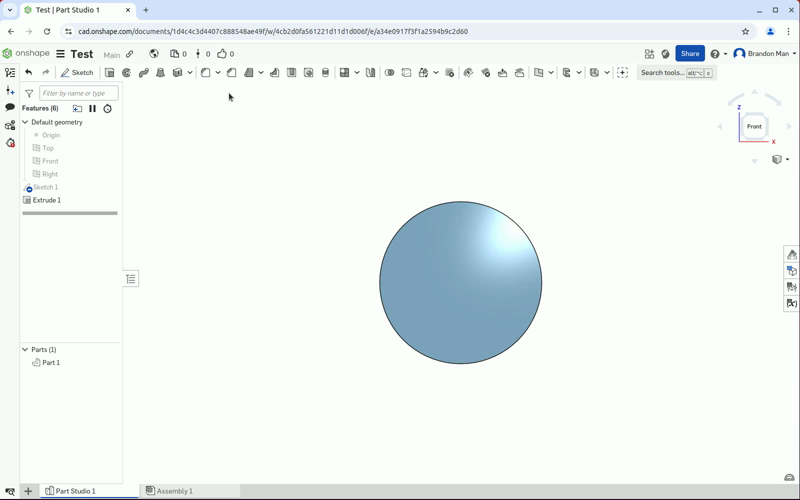
mouse_move(541, 75)
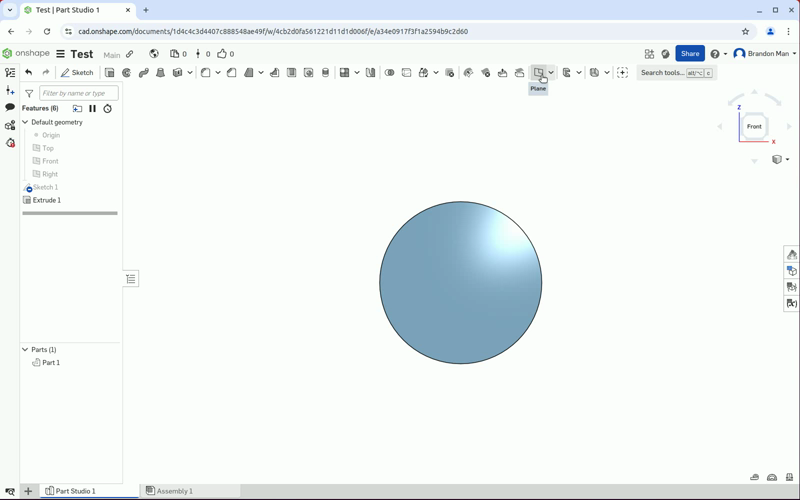
click(541, 75)
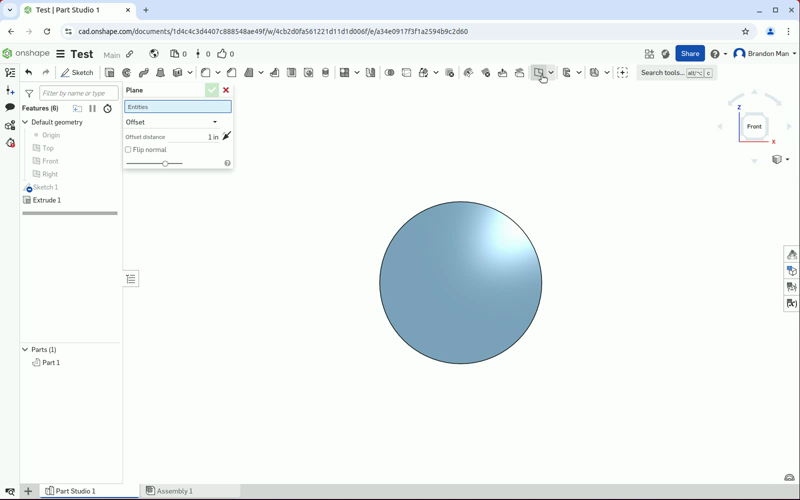
mouse_move(73, 163)
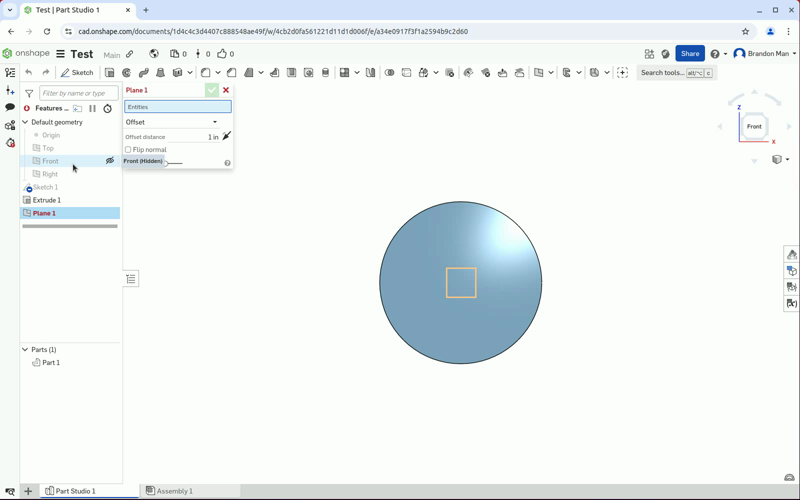
click(73, 163)
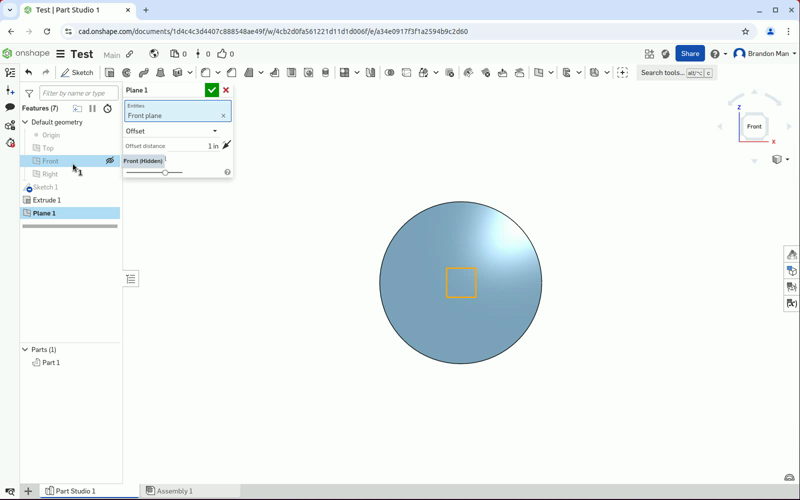
key(tab, 2)
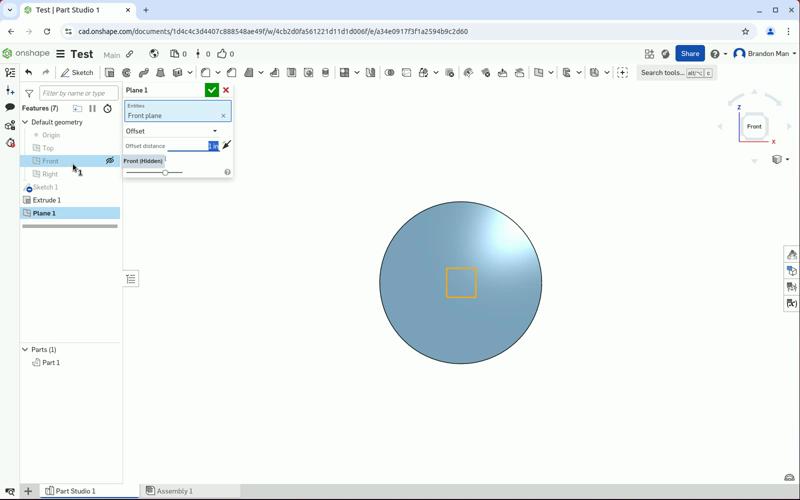
text(23.108)
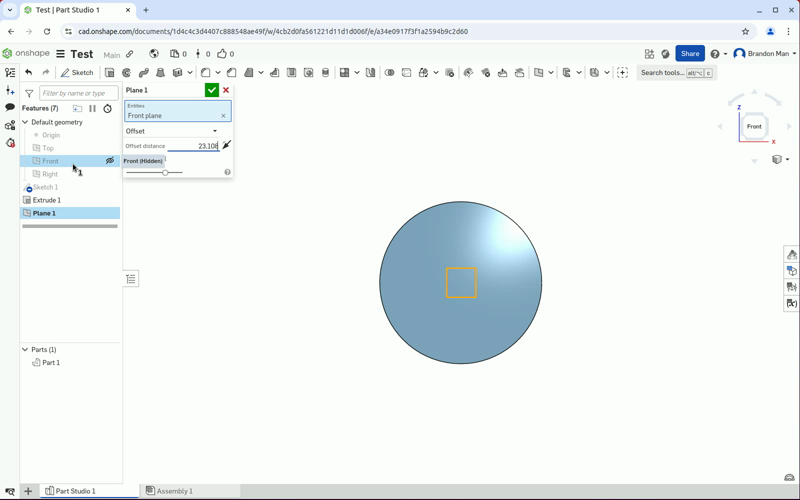
key(enter, 2)
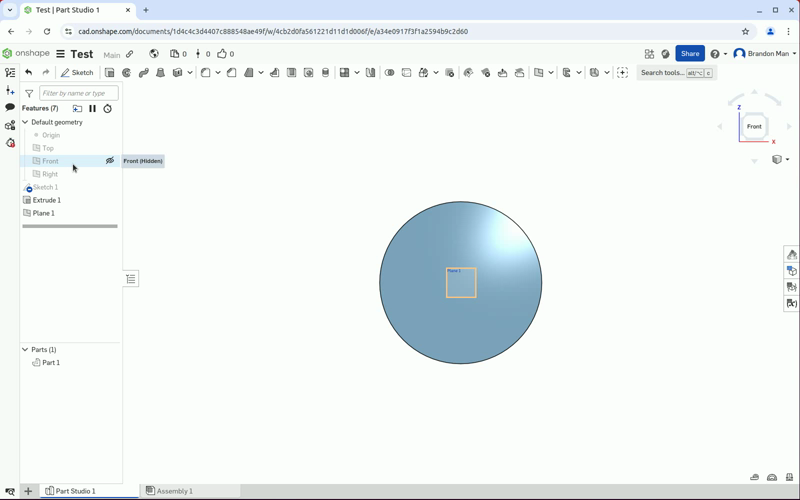
key(shift+s)
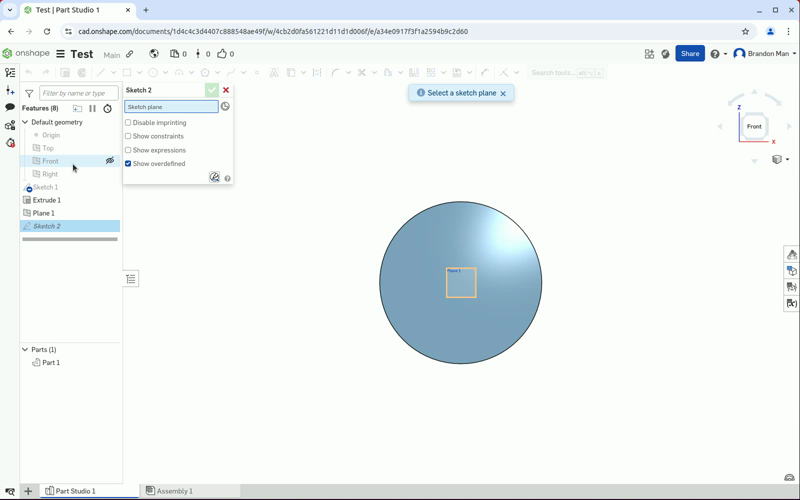
mouse_move(73, 215)
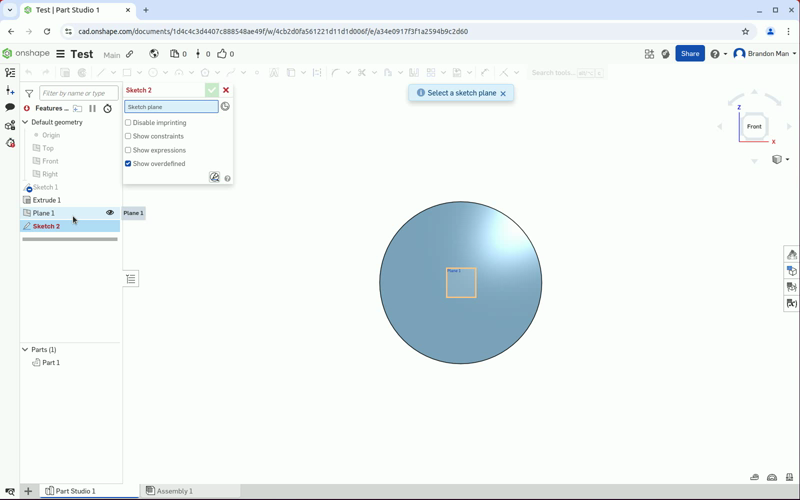
click(73, 215)
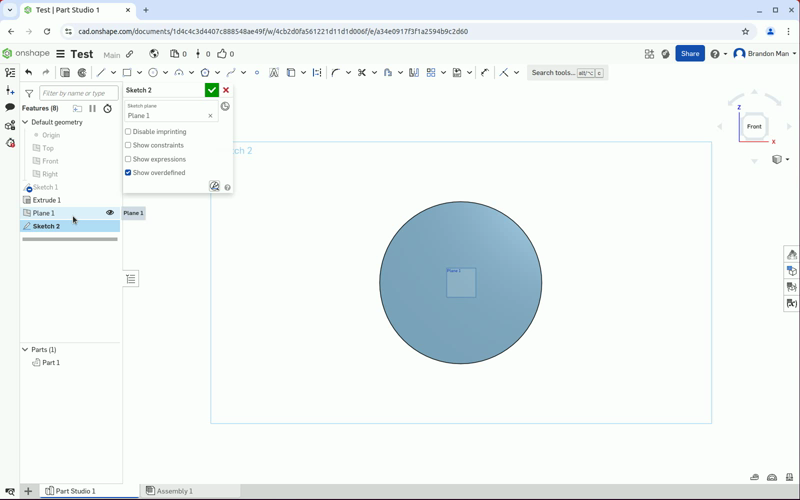
mouse_move(73, 352)
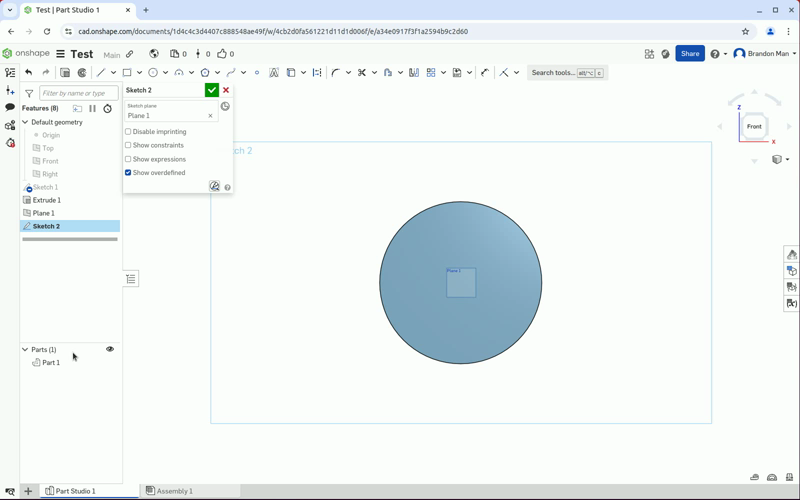
key(y)
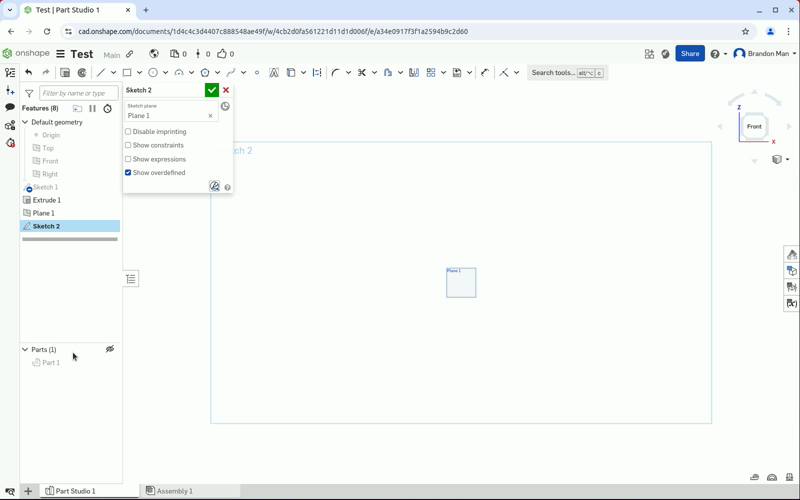
key(c)
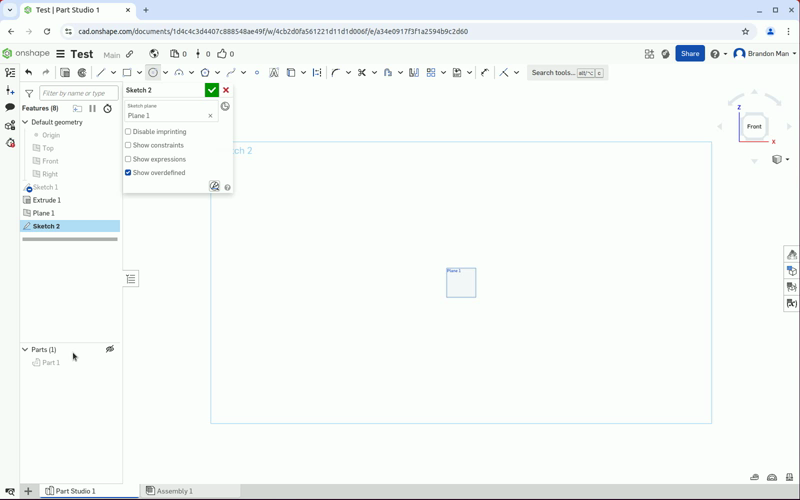
key_down(shift)
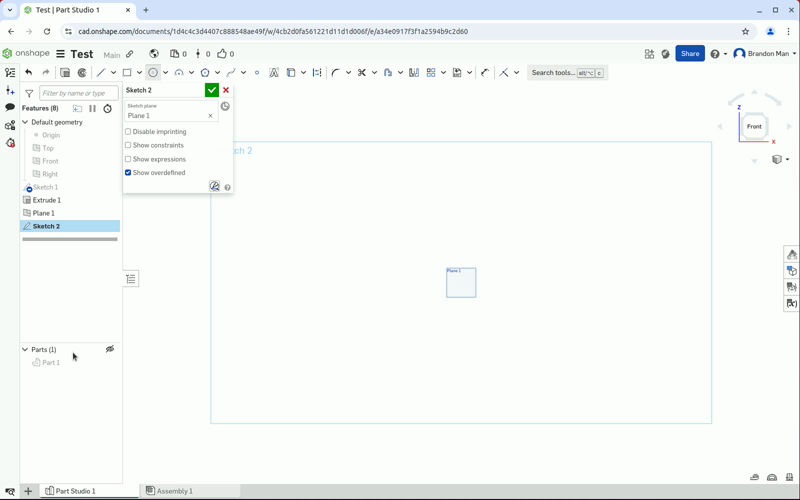
mouse_move(461, 282)
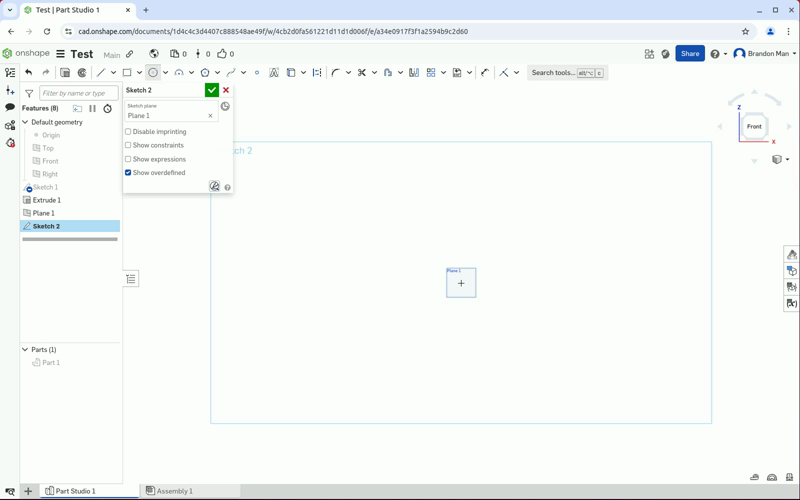
click(461, 282)
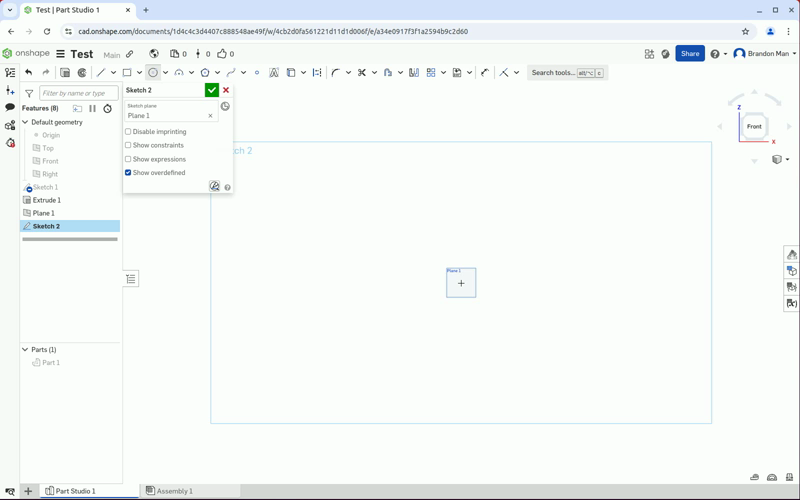
key_up(shift)
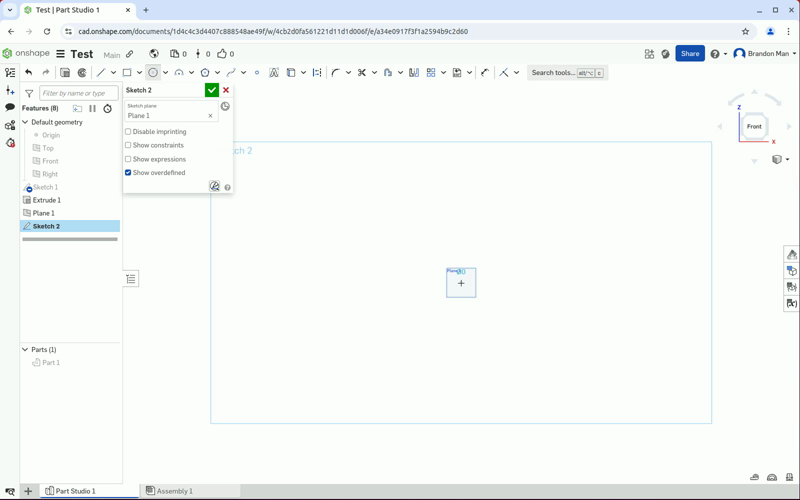
mouse_move(510, 282)
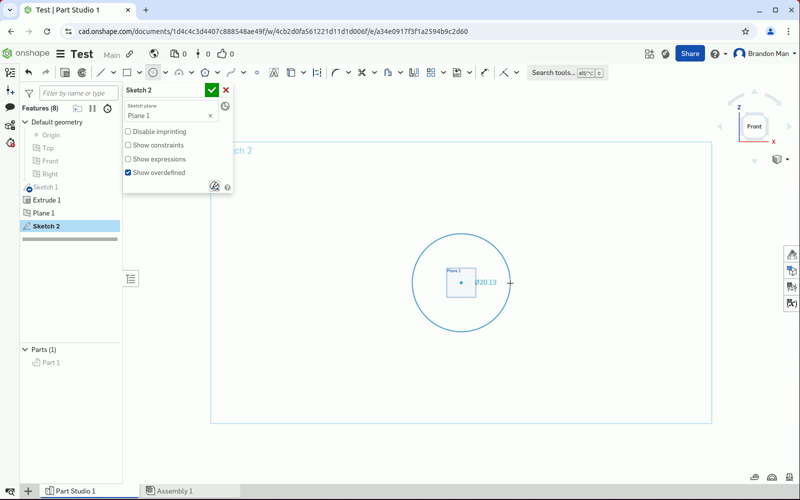
click(510, 282)
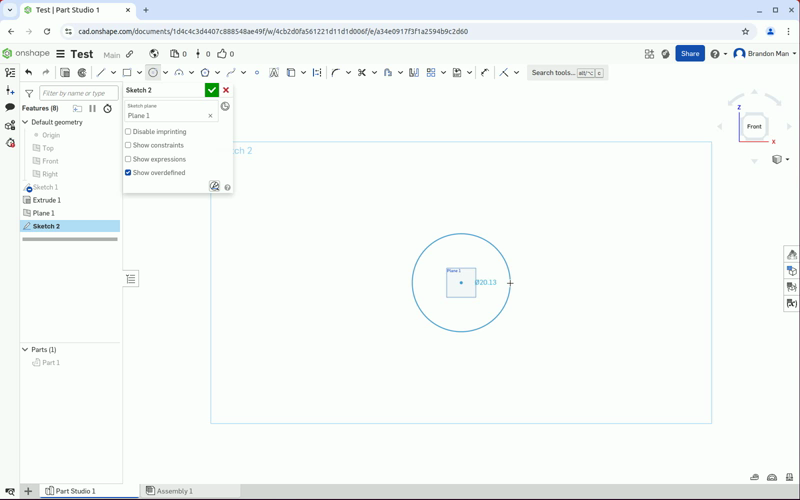
key(esc)
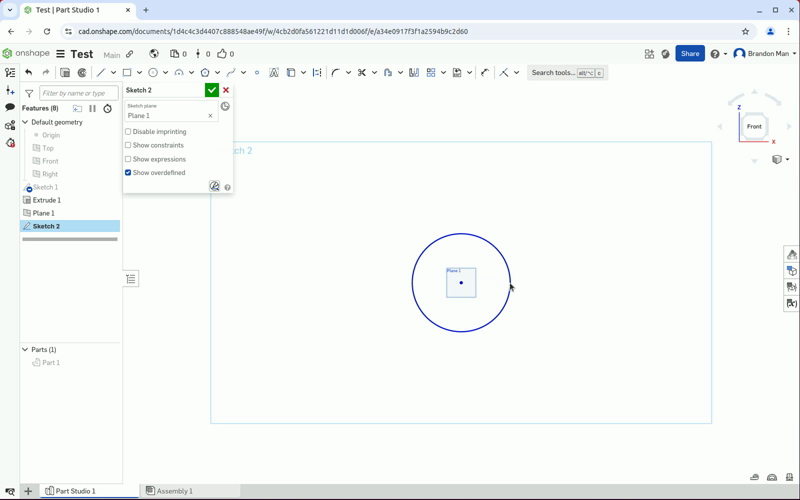
mouse_move(488, 250)
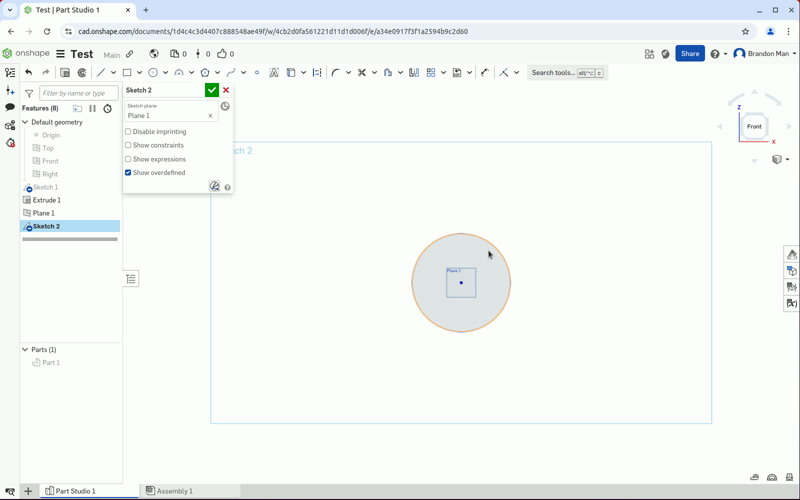
click(488, 250)
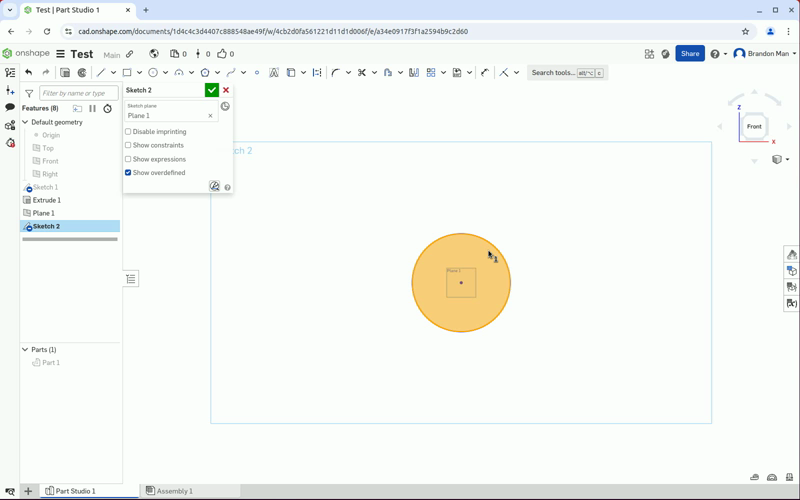
mouse_move(73, 352)
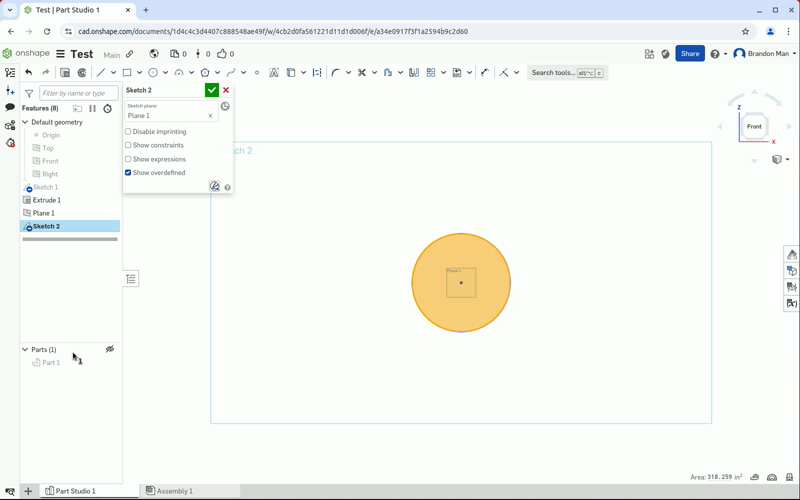
key(shift+y)
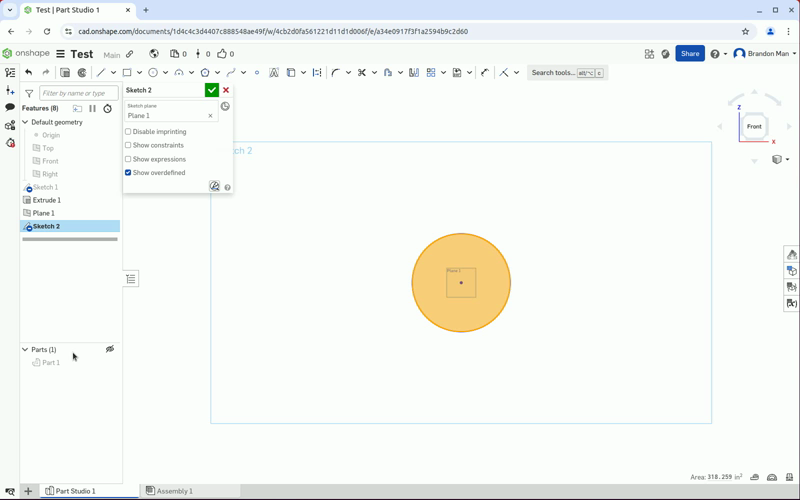
key(shift+e)
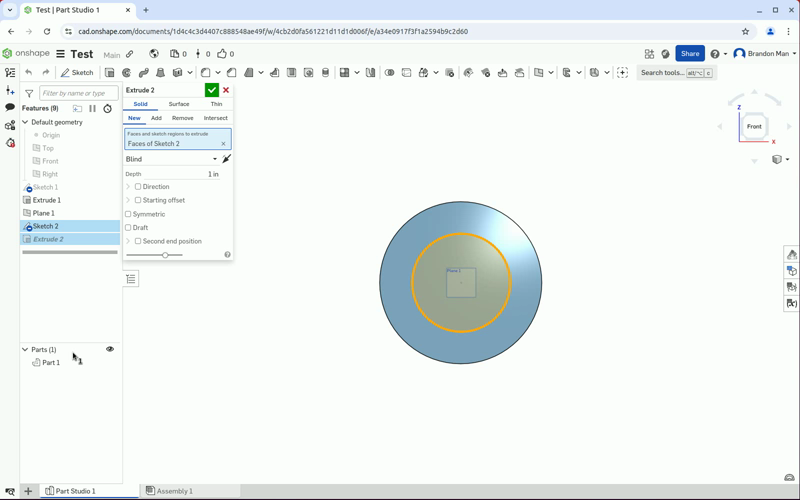
mouse_move(143, 106)
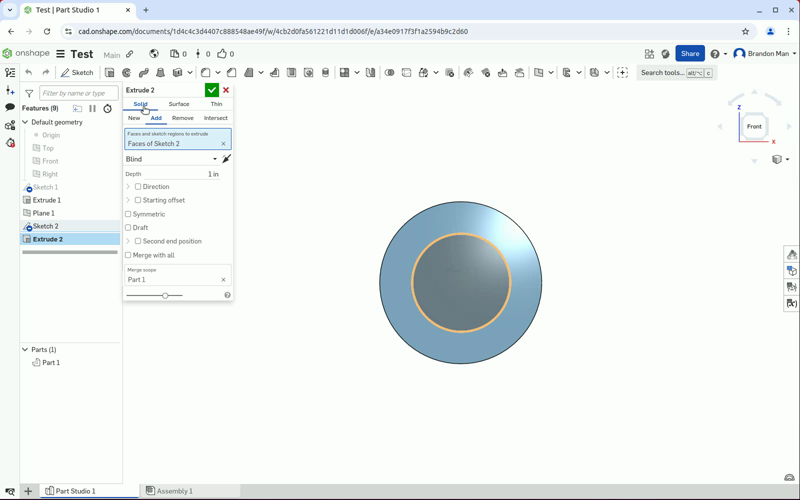
click(143, 106)
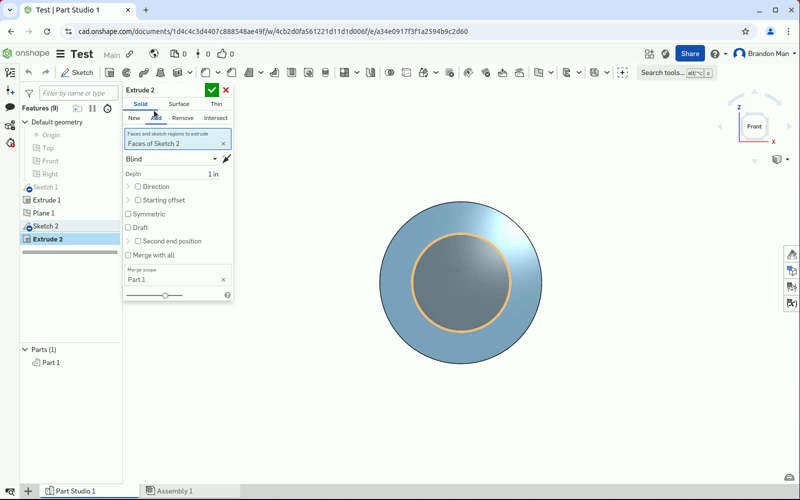
mouse_move(186, 120)
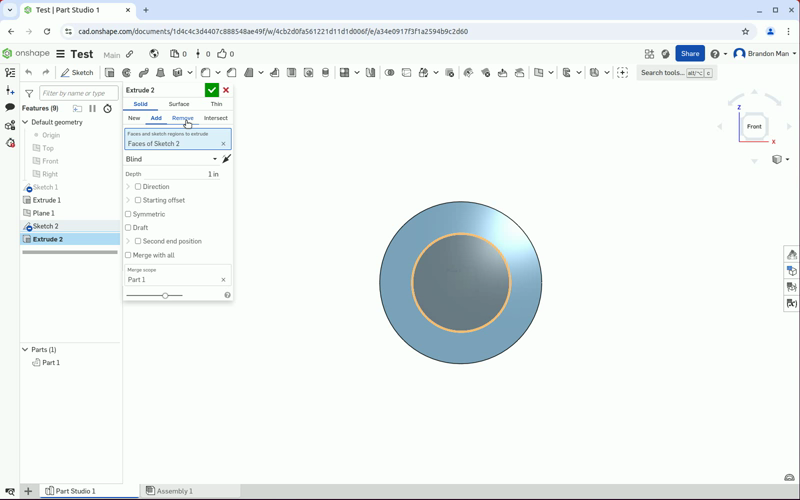
click(186, 120)
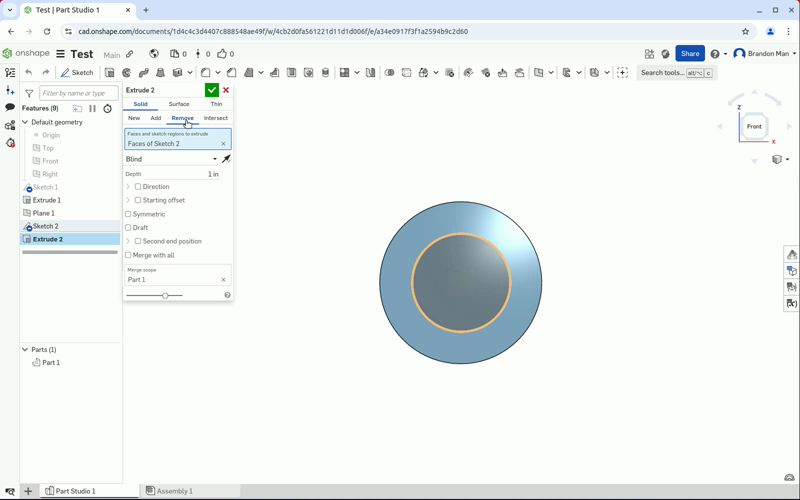
key(tab, 4)
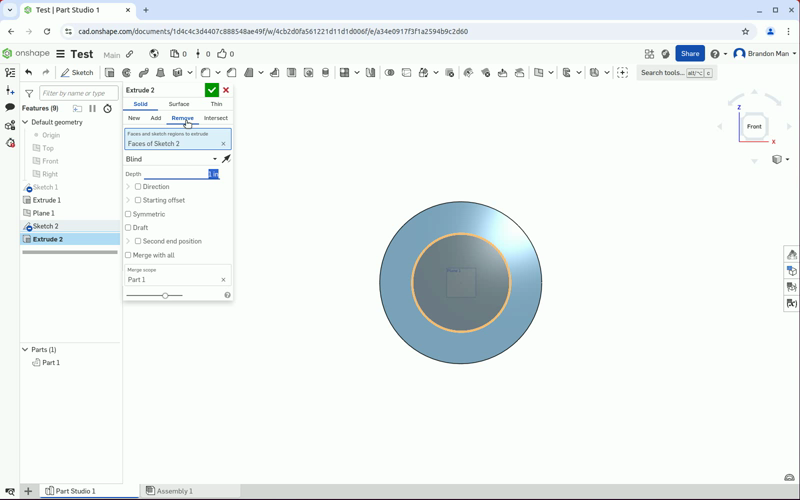
text(13.239)
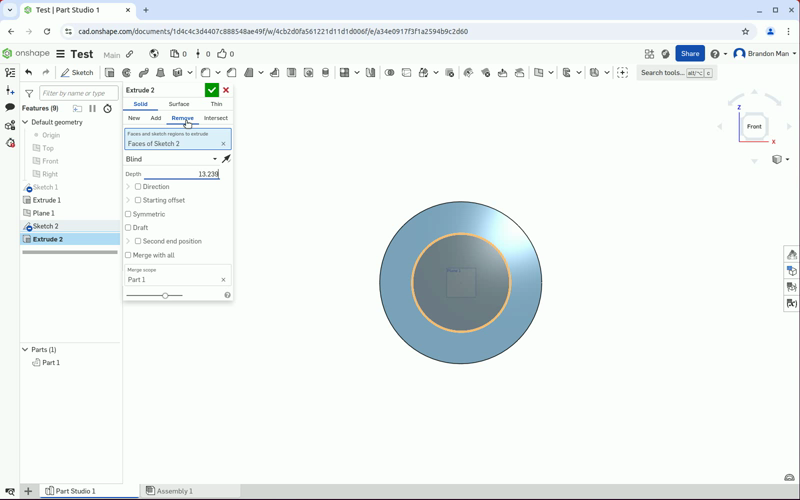
key(tab, 6)
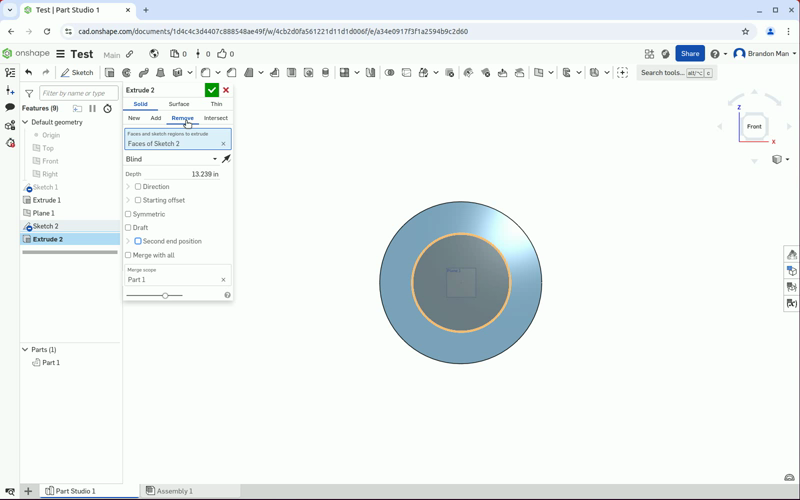
key(space)
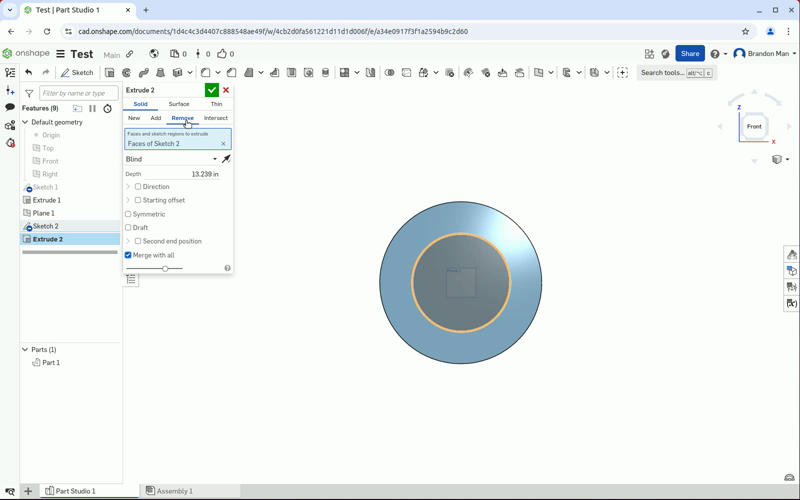
key(enter)
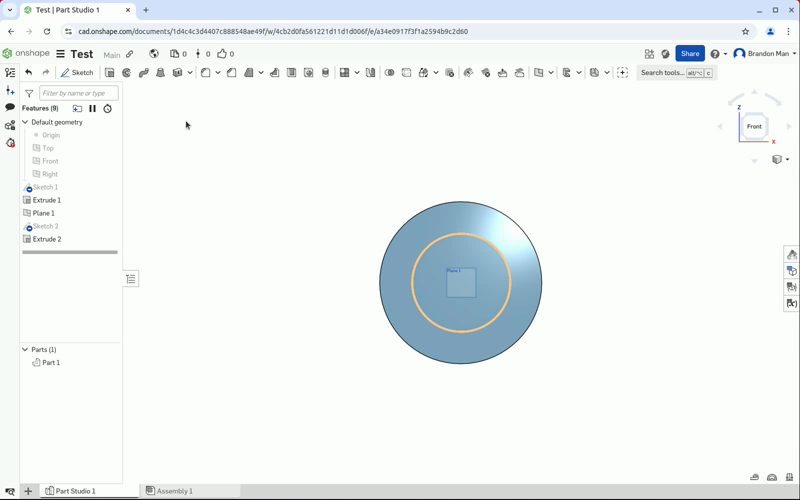
key(shift+h)
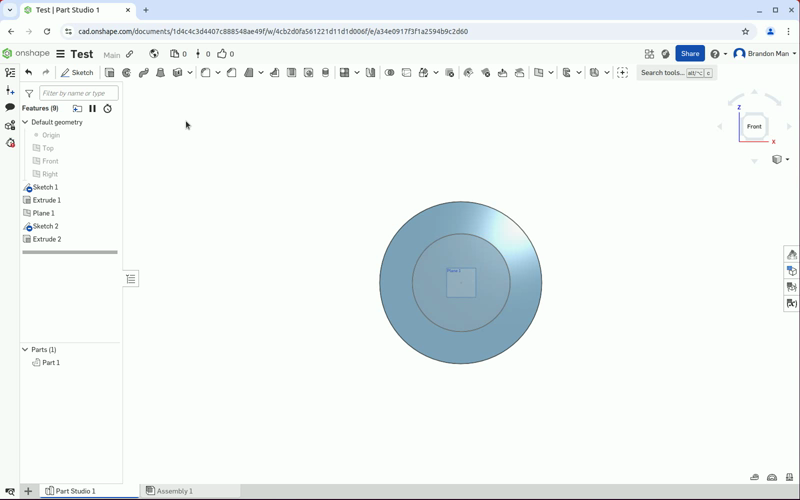
key(shift+h)
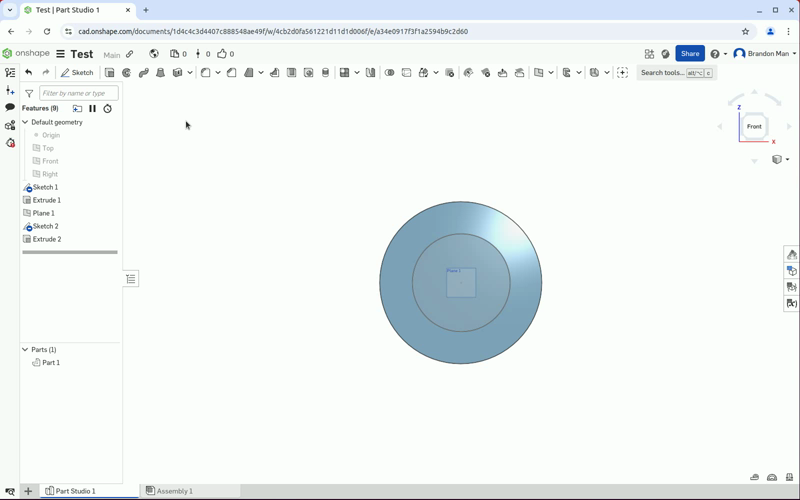
key(shift+7)
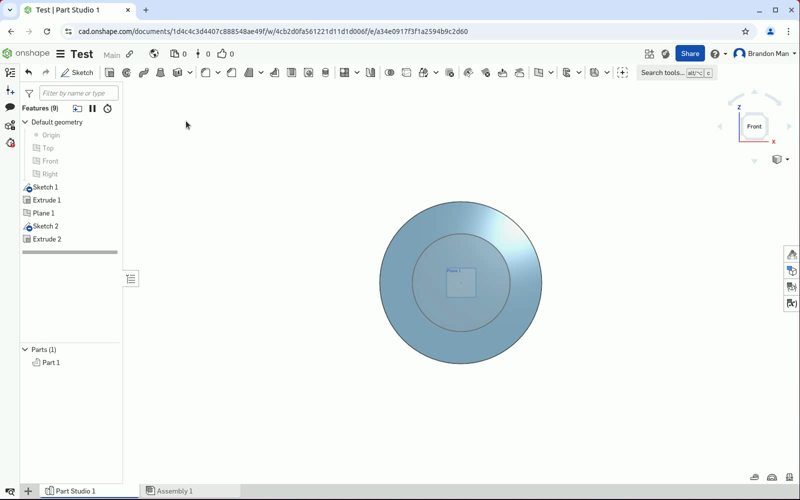
key(left, 2)
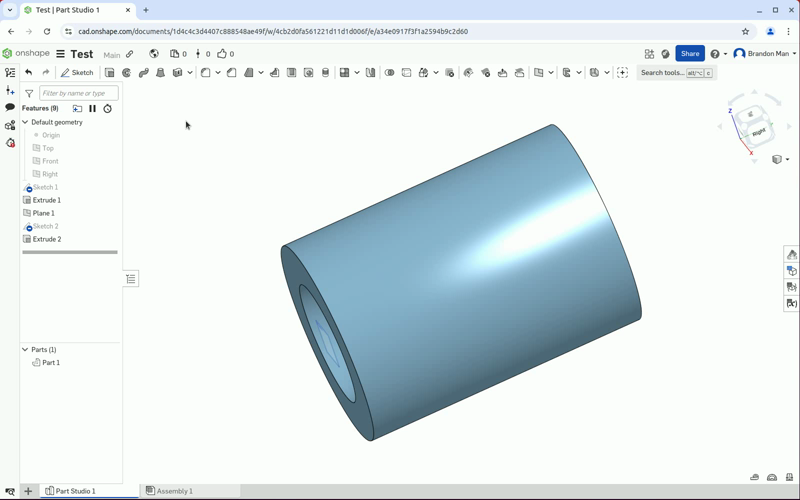
key(down, 2)
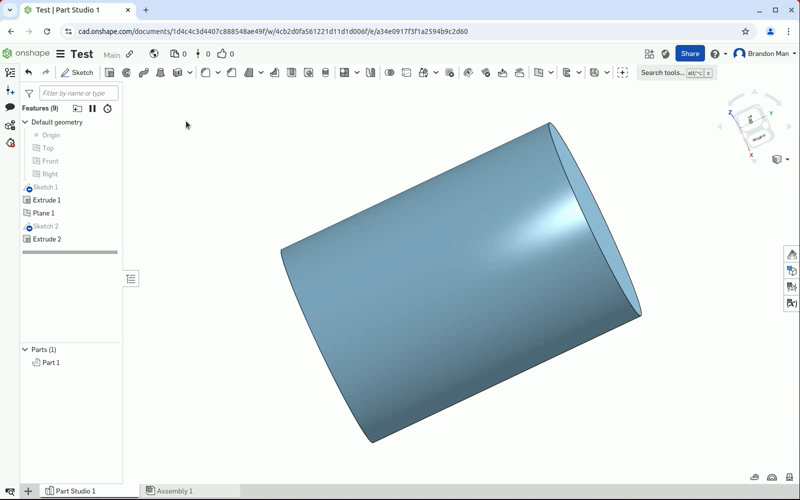
key(up, 2)
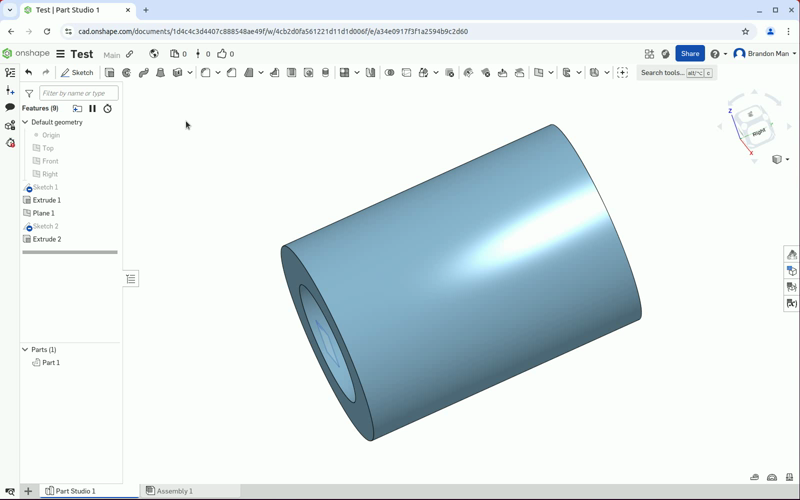
key(right, 2)
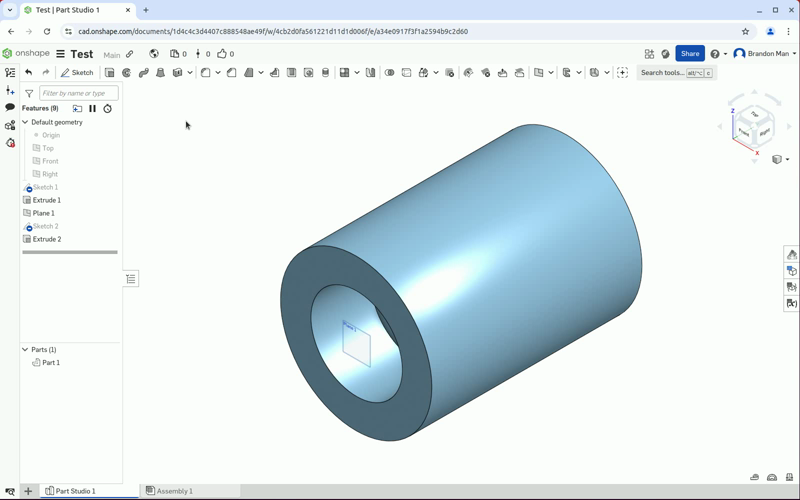
mouse_move(73, 189)
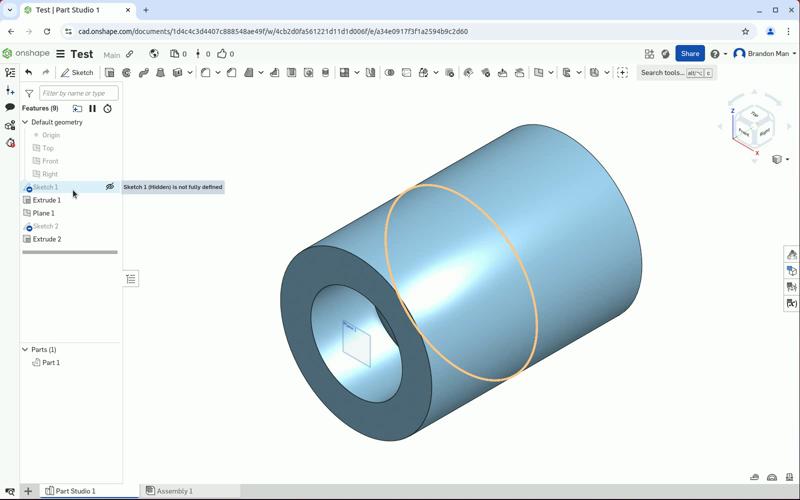
click(73, 189)